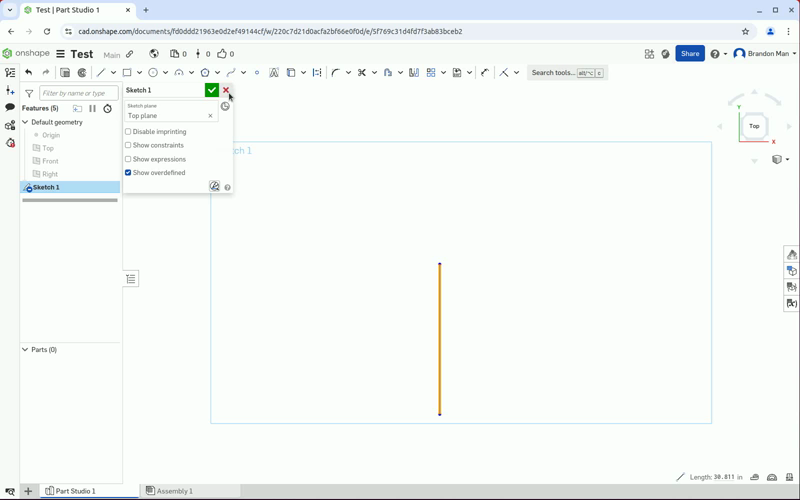
key(shift+h)
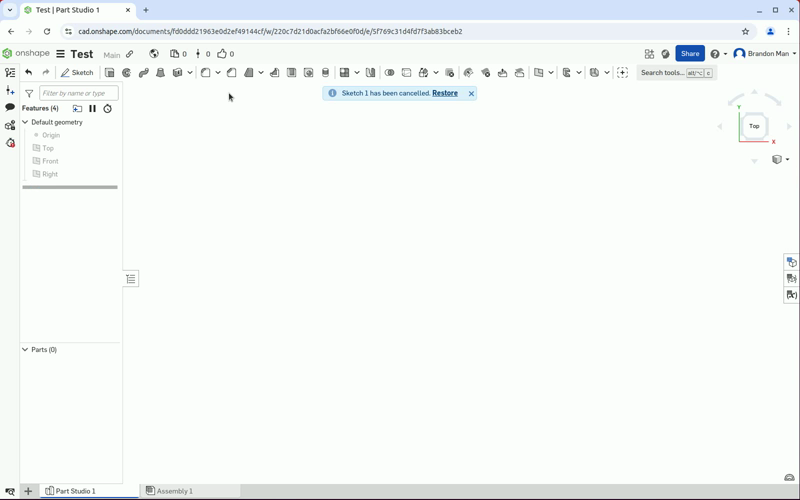
mouse_move(73, 352)
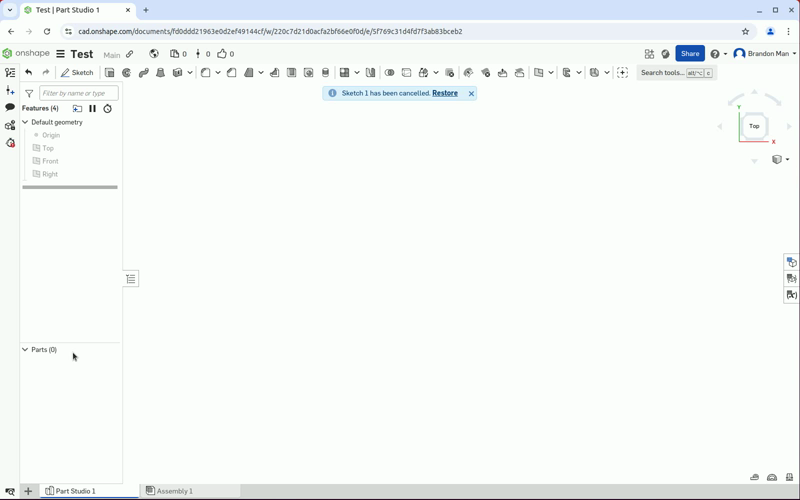
key(y)
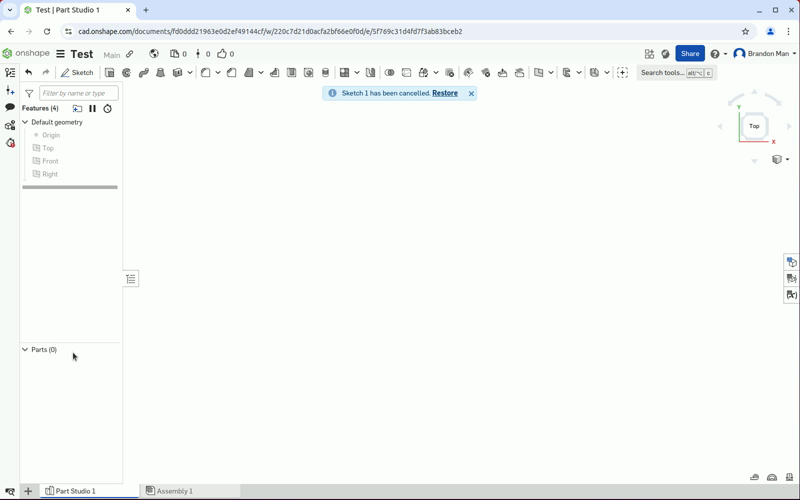
key(shift+p)
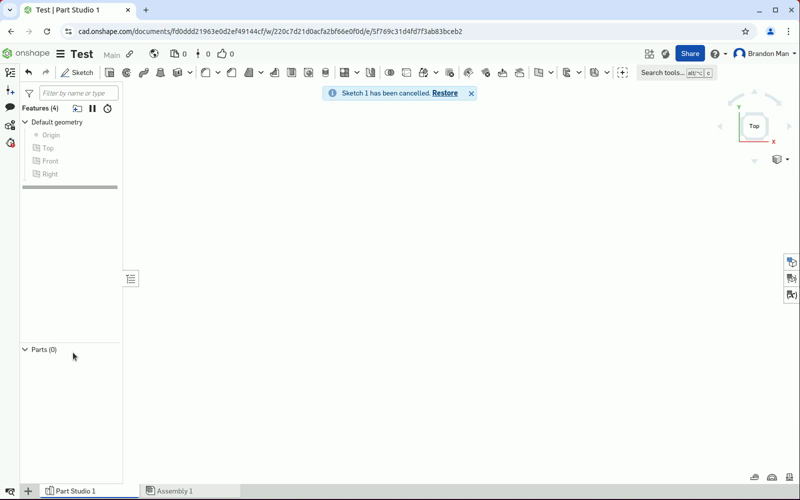
key(space)
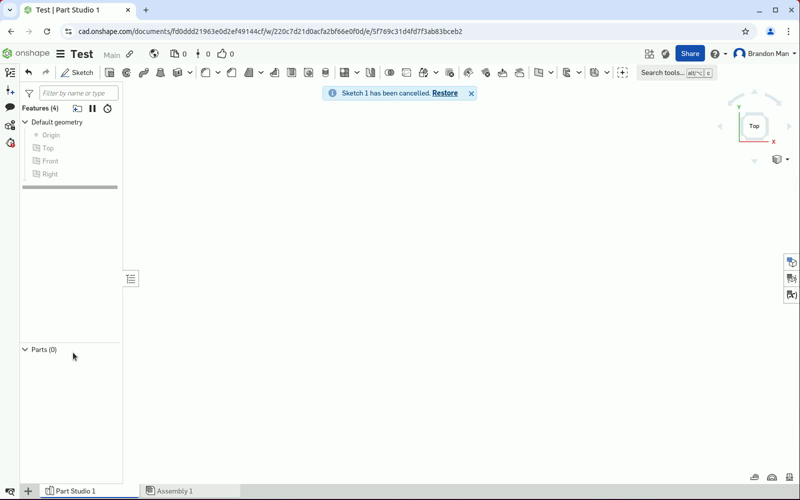
key_down(shift)
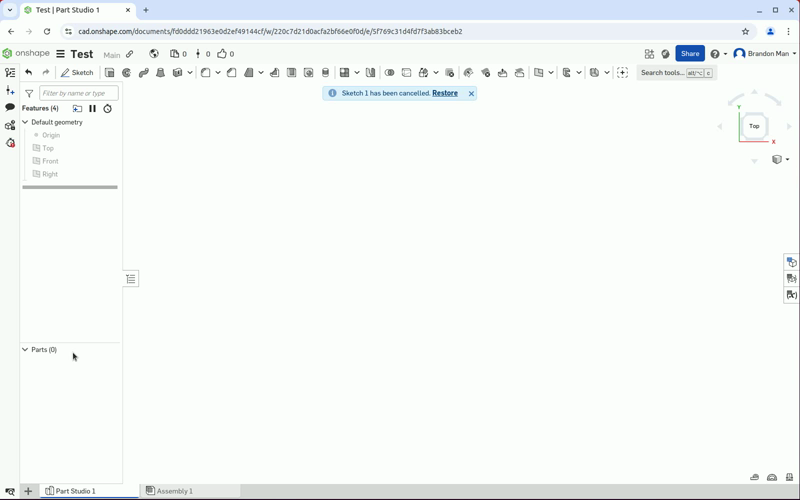
key(up)
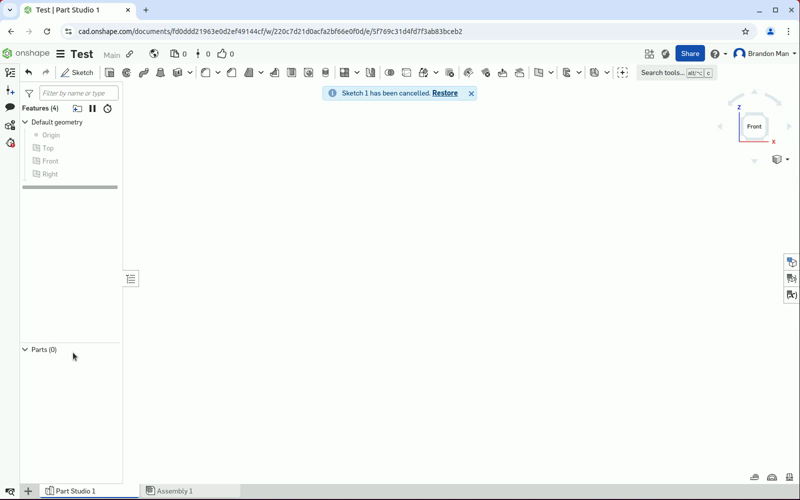
key_up(shift)
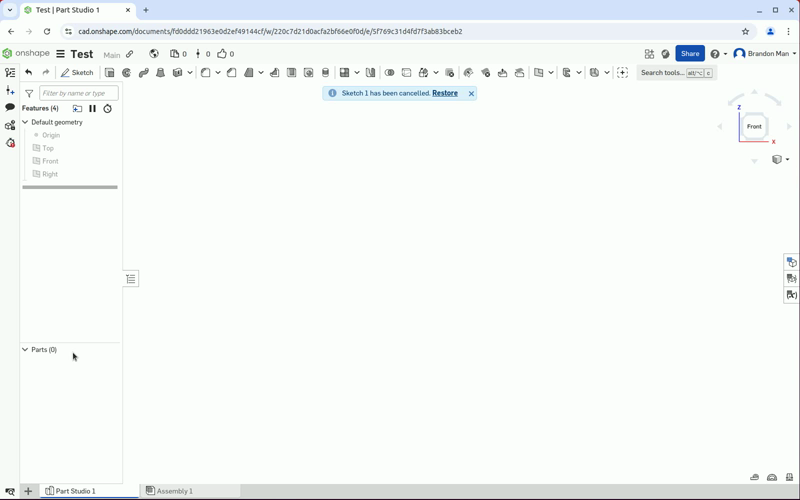
mouse_move(73, 352)
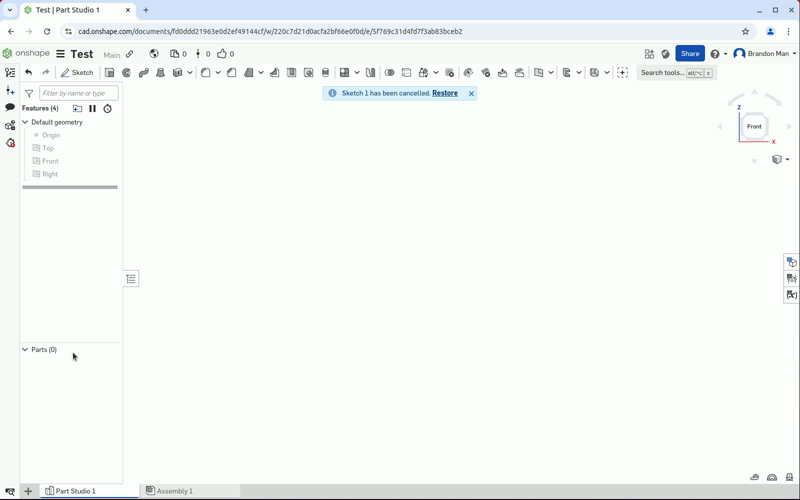
key(shift+y)
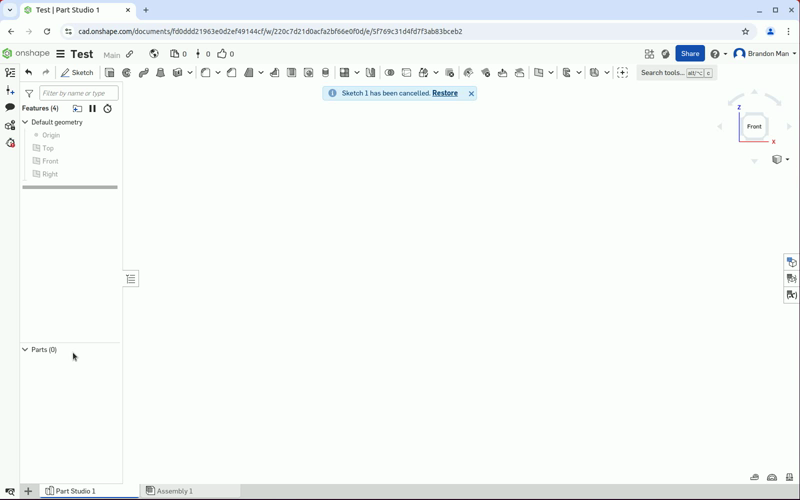
key(shift+s)
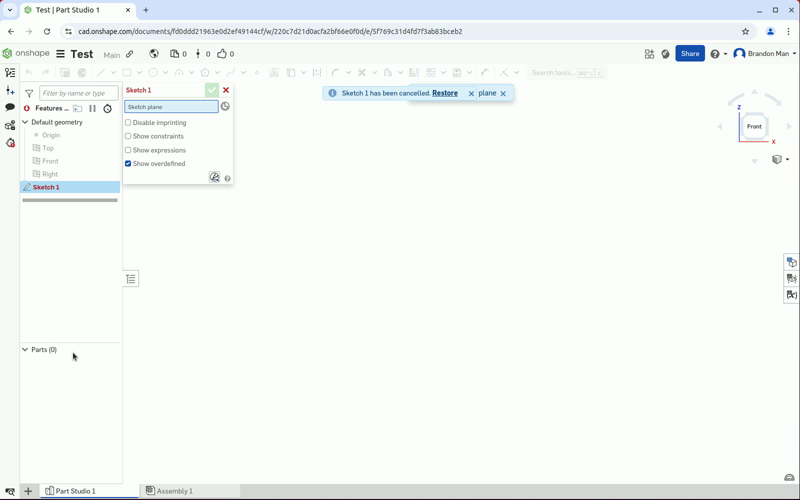
mouse_move(73, 163)
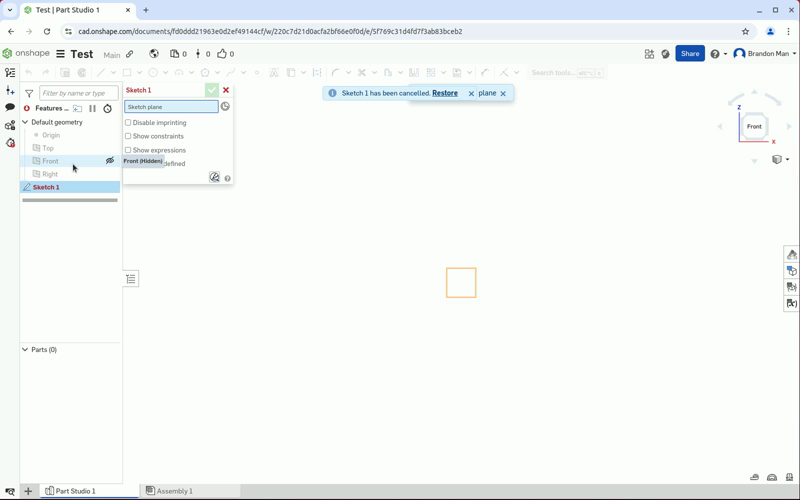
click(73, 163)
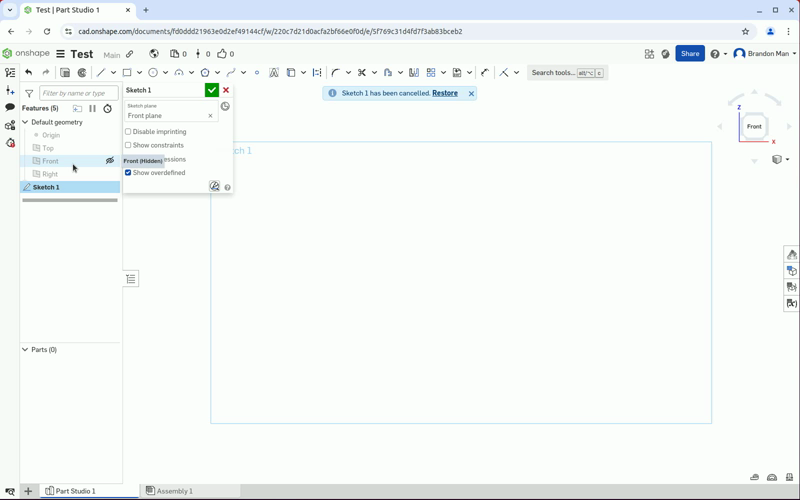
mouse_move(73, 352)
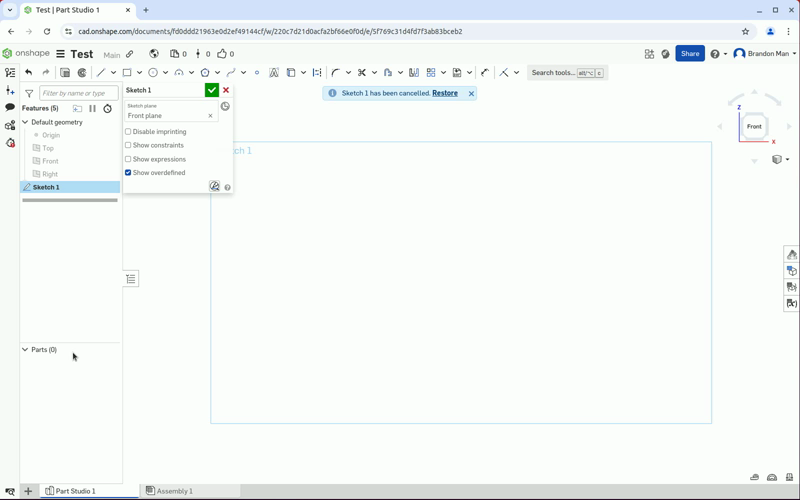
key(y)
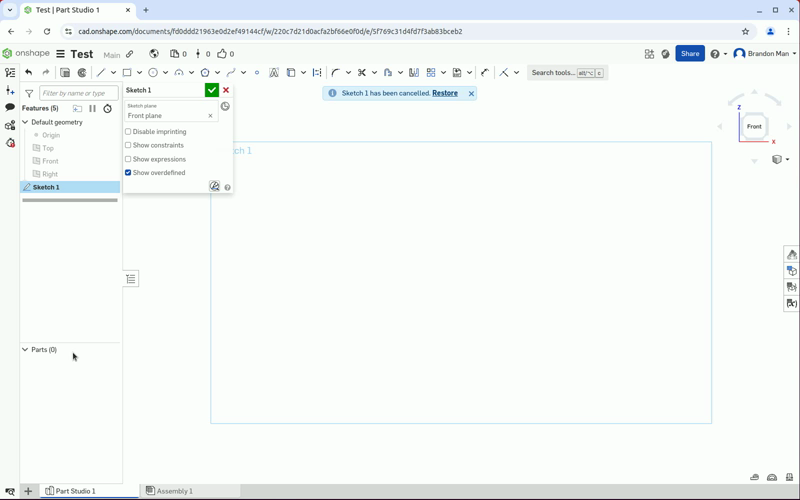
key(c)
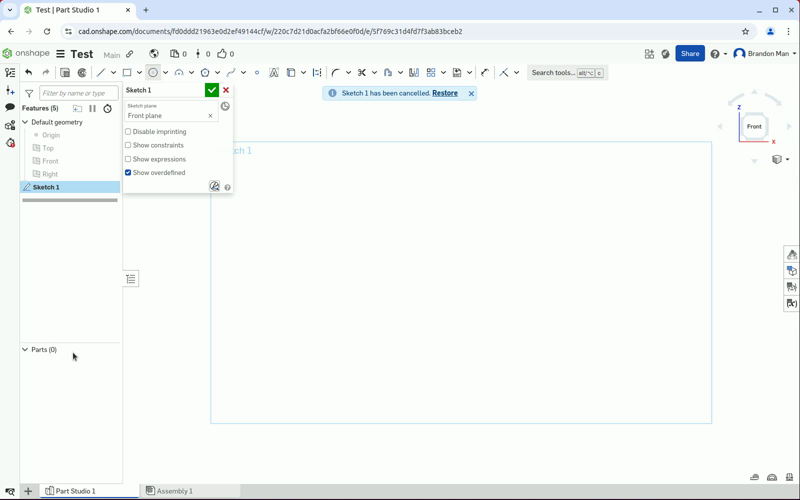
key_down(shift)
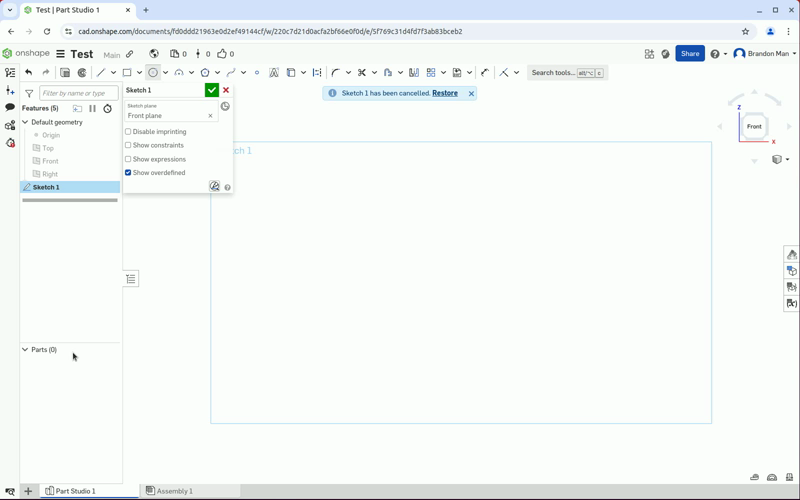
mouse_move(460, 281)
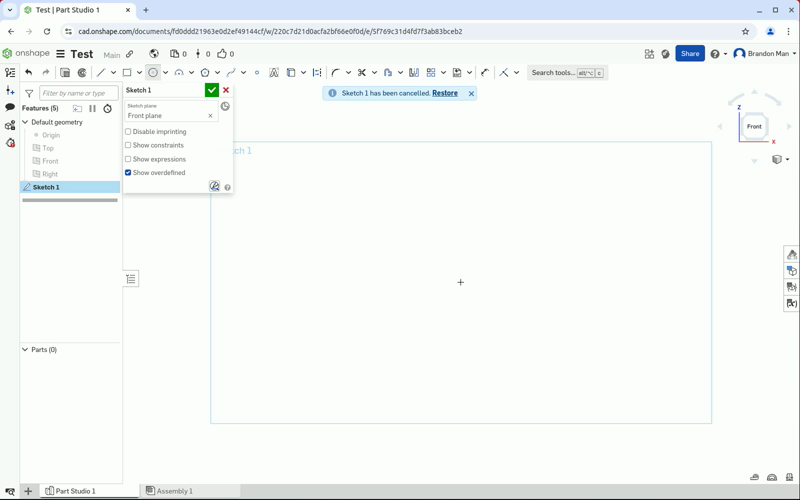
click(460, 281)
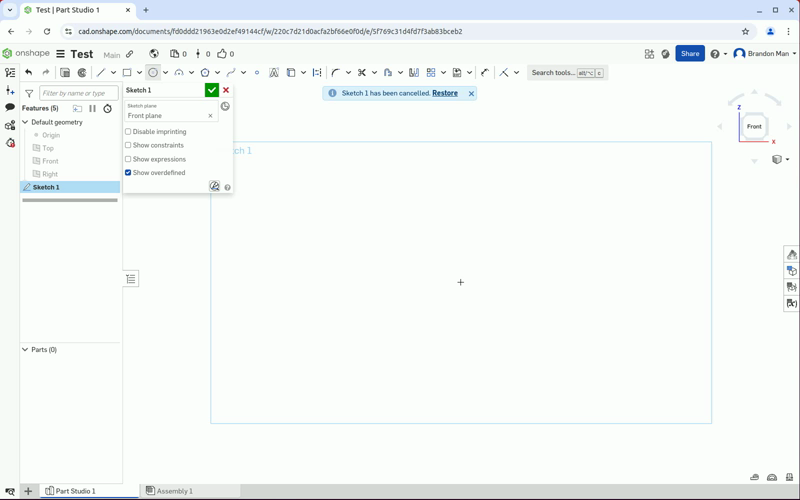
key_up(shift)
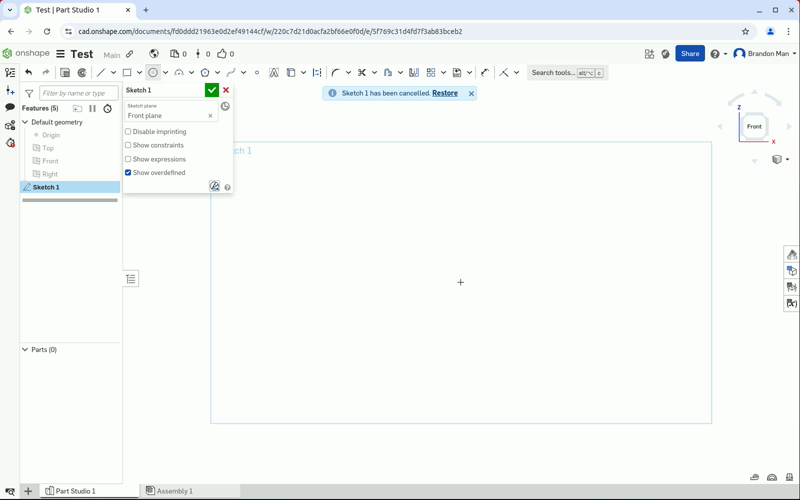
mouse_move(572, 281)
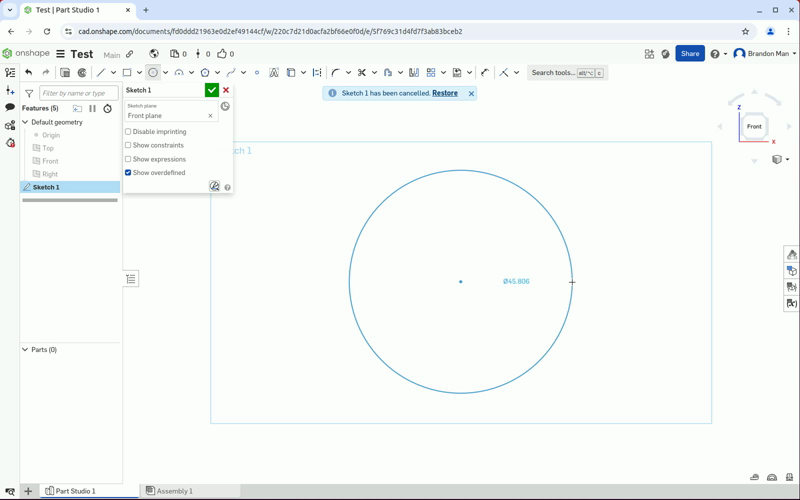
click(572, 281)
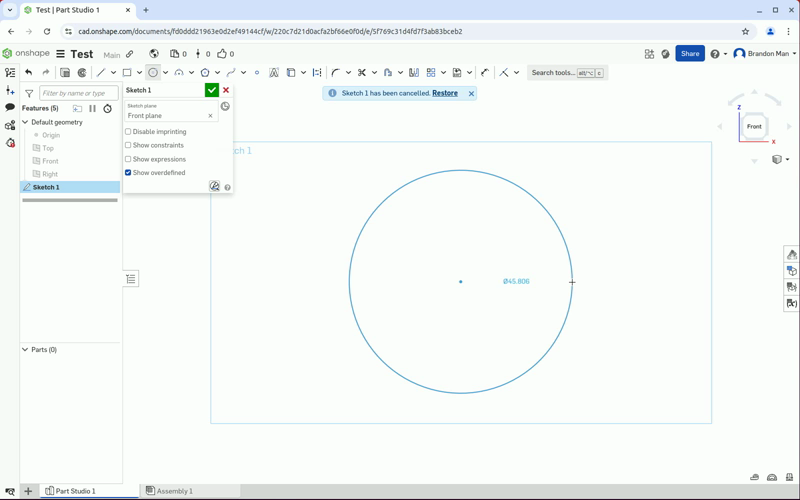
key(esc)
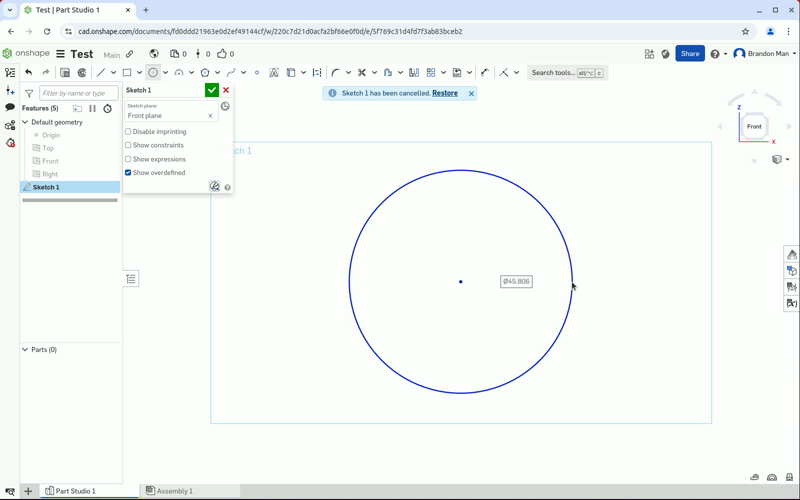
mouse_move(532, 325)
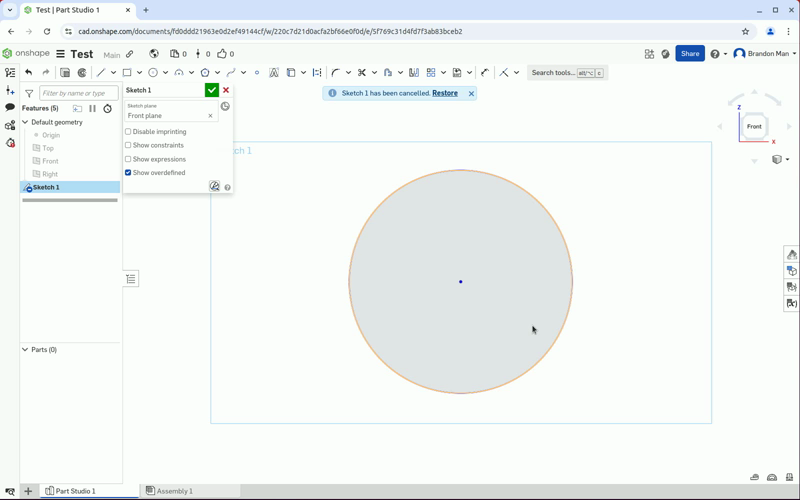
click(532, 325)
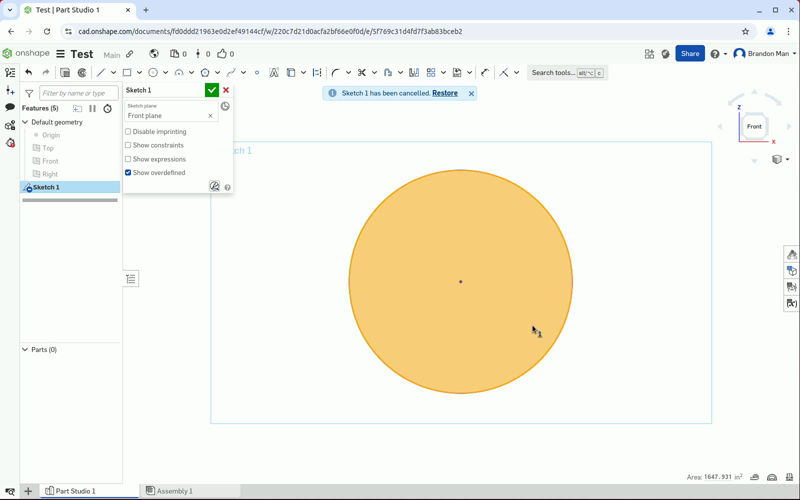
mouse_move(73, 352)
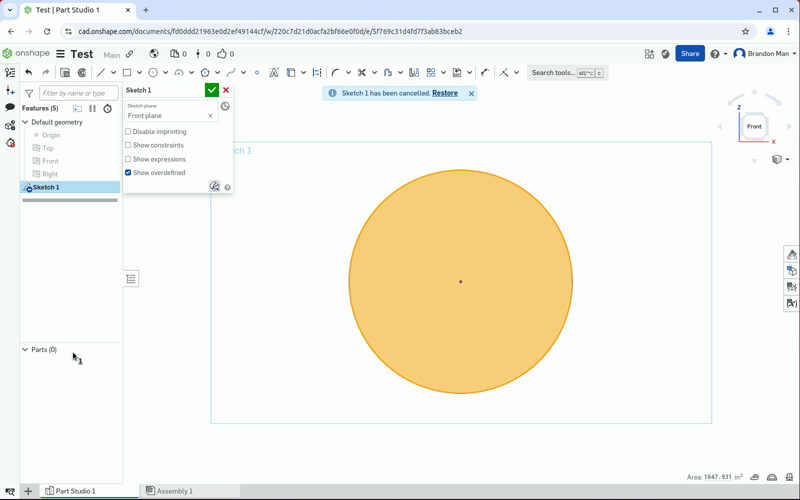
key(shift+y)
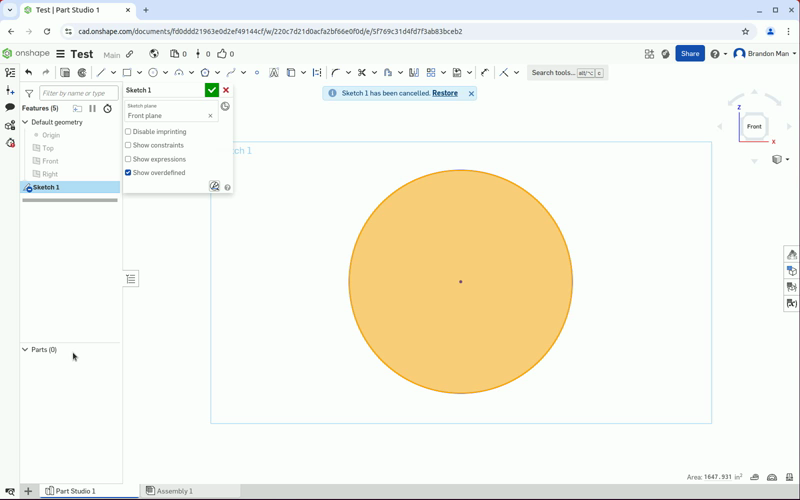
key(shift+e)
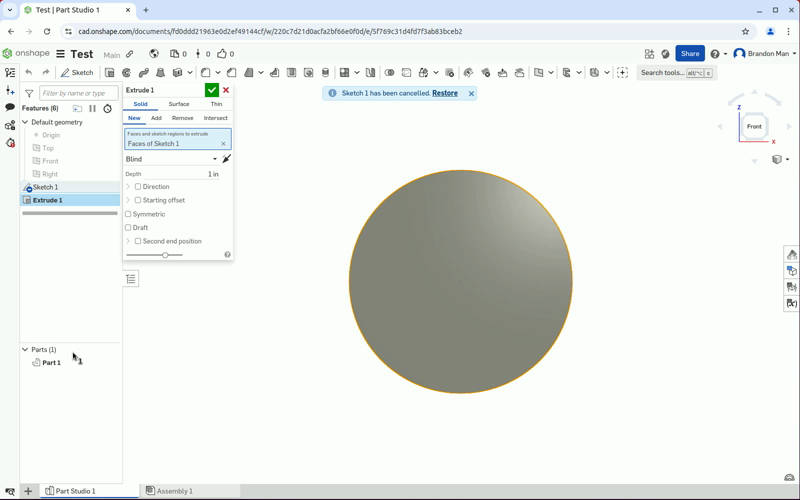
mouse_move(143, 106)
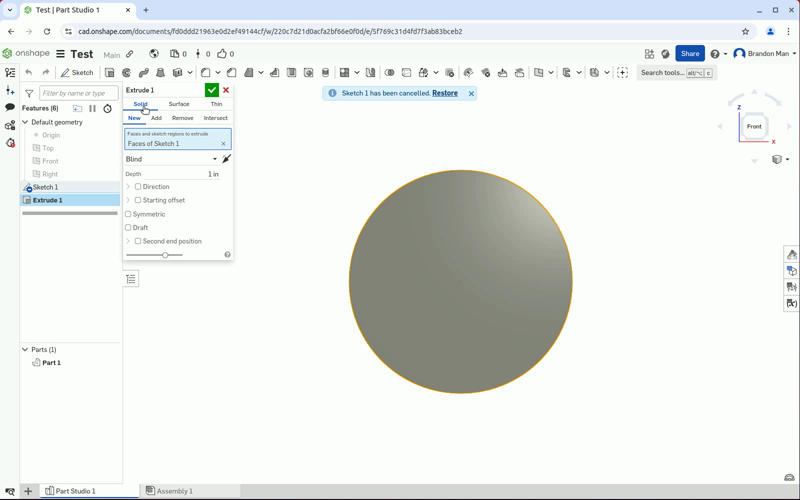
click(143, 106)
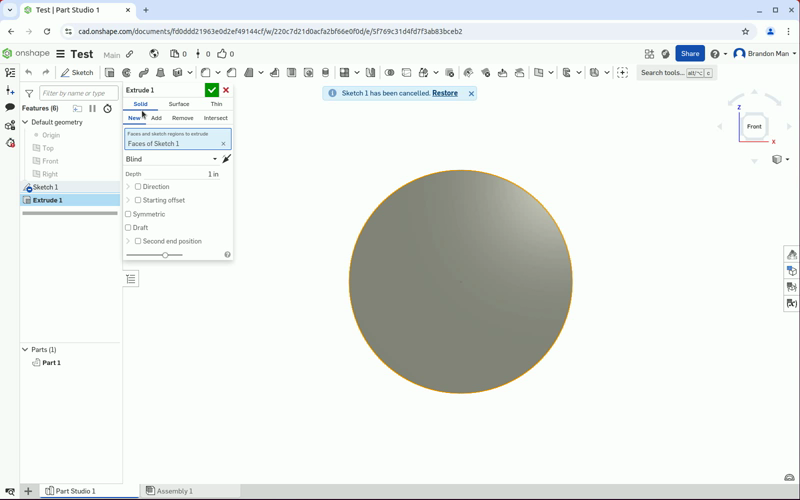
mouse_move(137, 120)
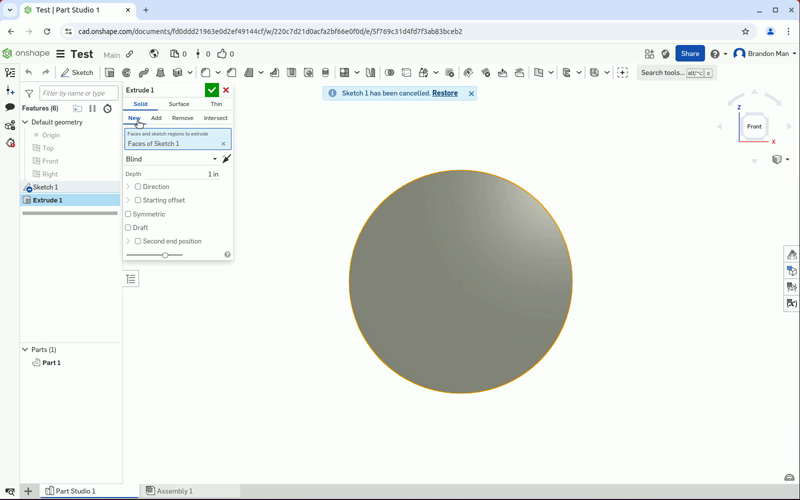
click(137, 120)
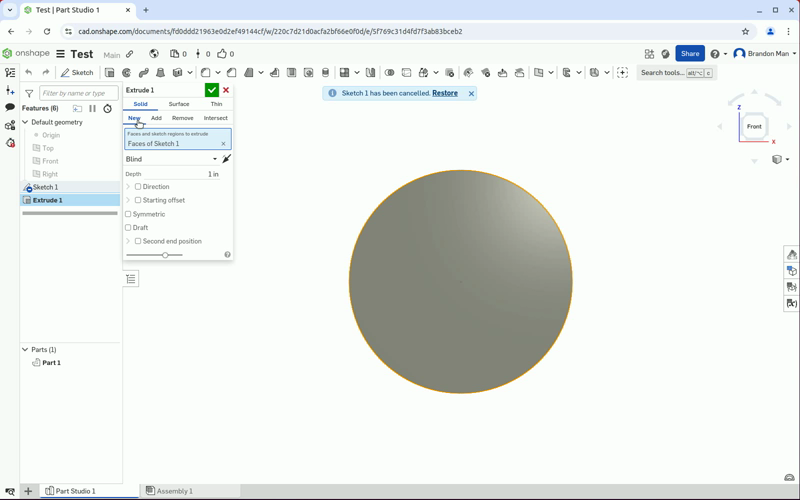
key(tab, 4)
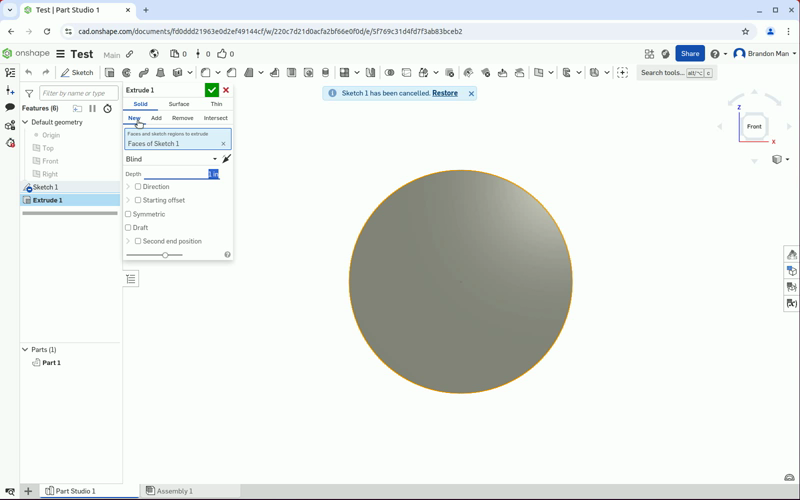
text(5.777)
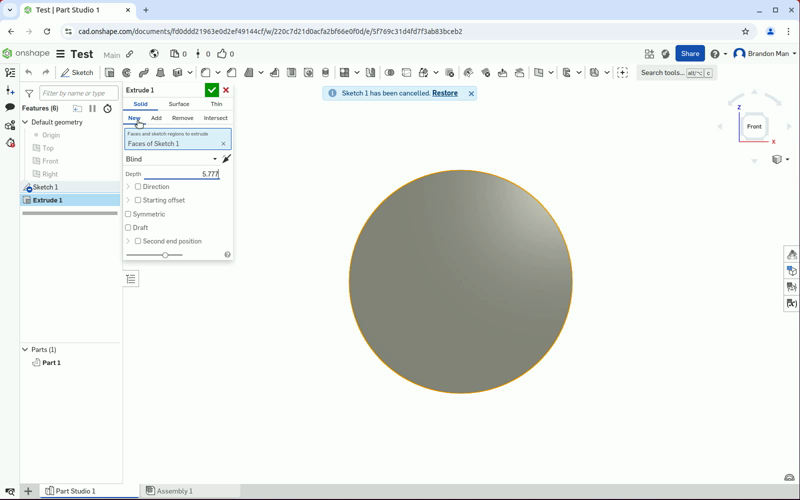
key(enter)
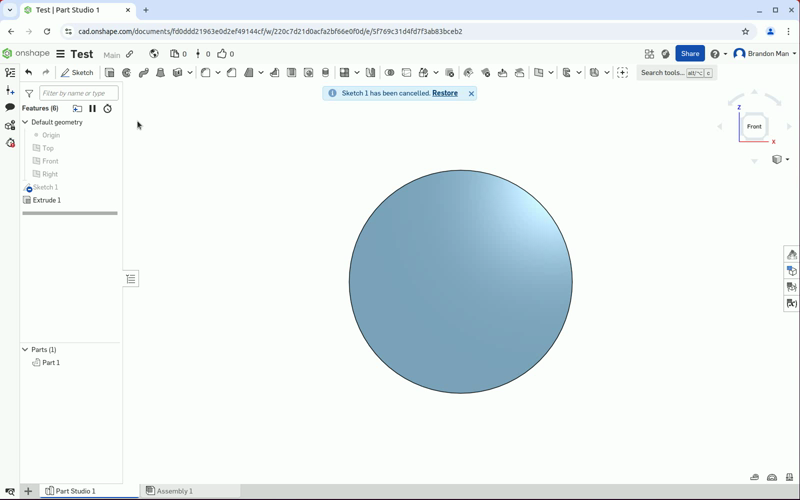
key(shift+h)
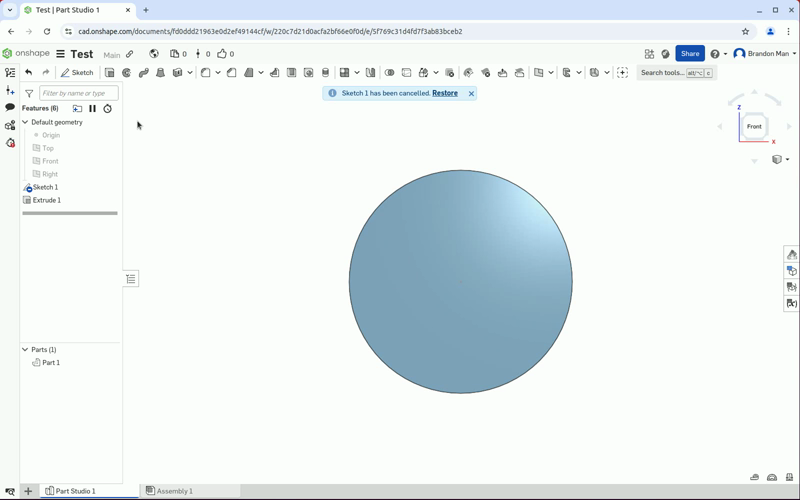
key(shift+h)
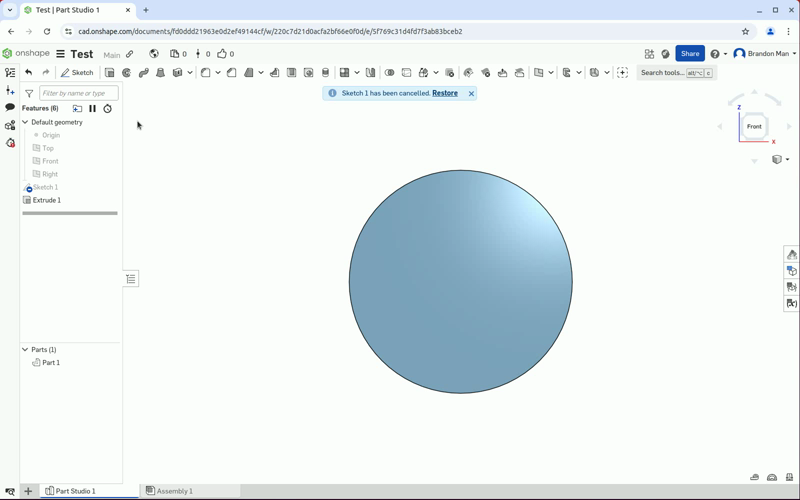
mouse_move(73, 189)
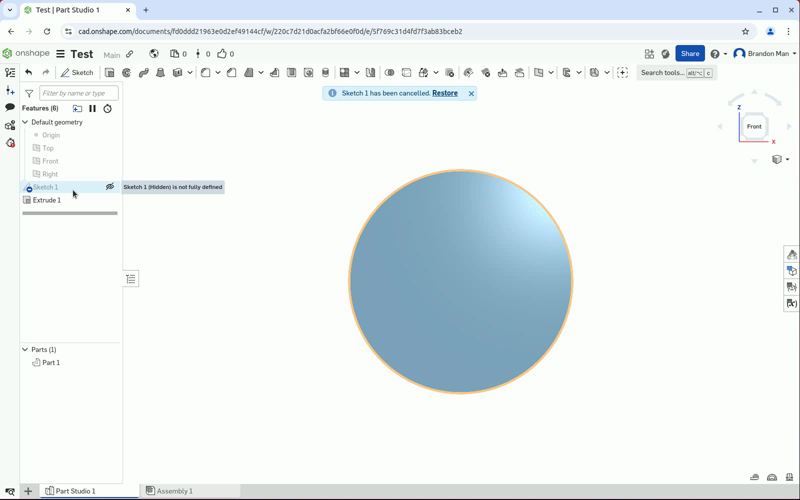
click(73, 189)
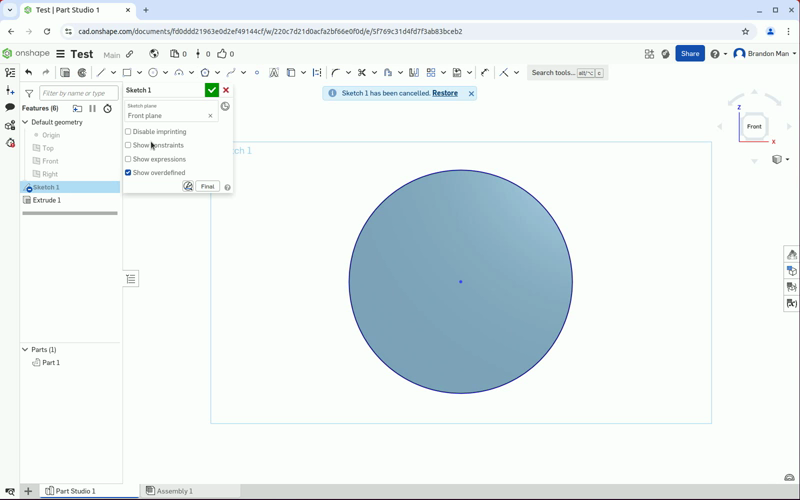
mouse_move(229, 92)
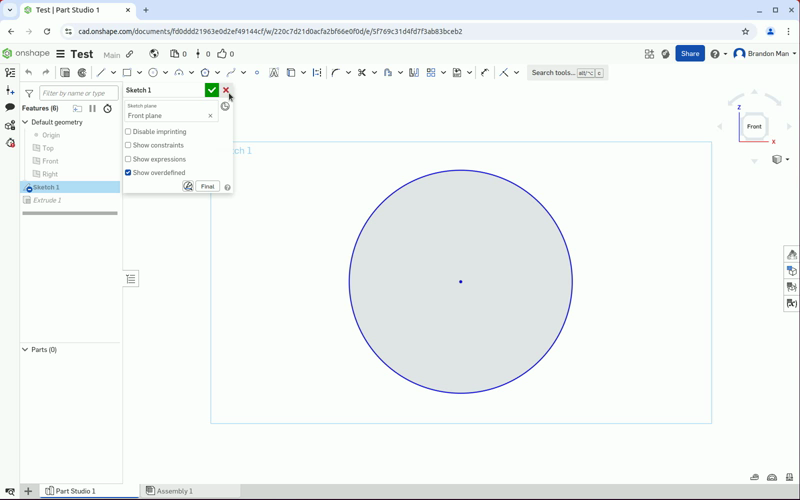
click(229, 92)
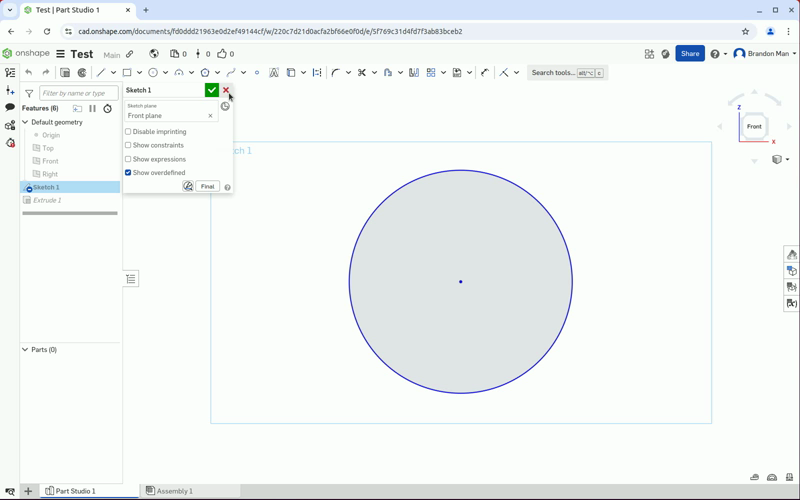
key(shift+s)
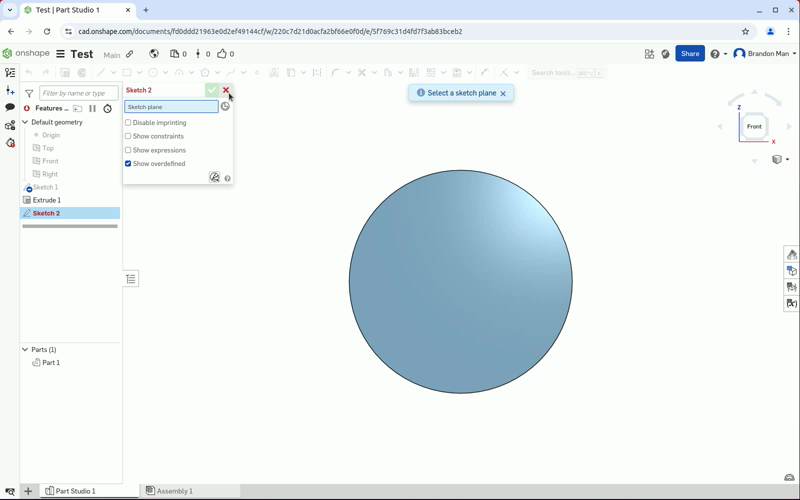
mouse_move(73, 163)
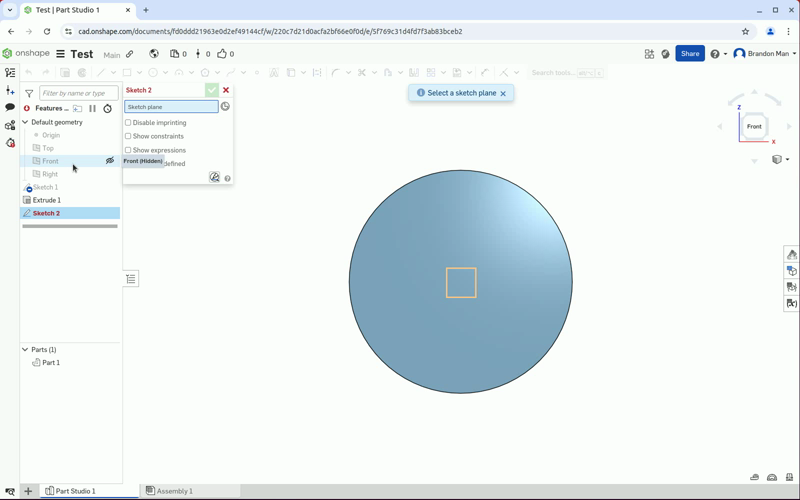
click(73, 163)
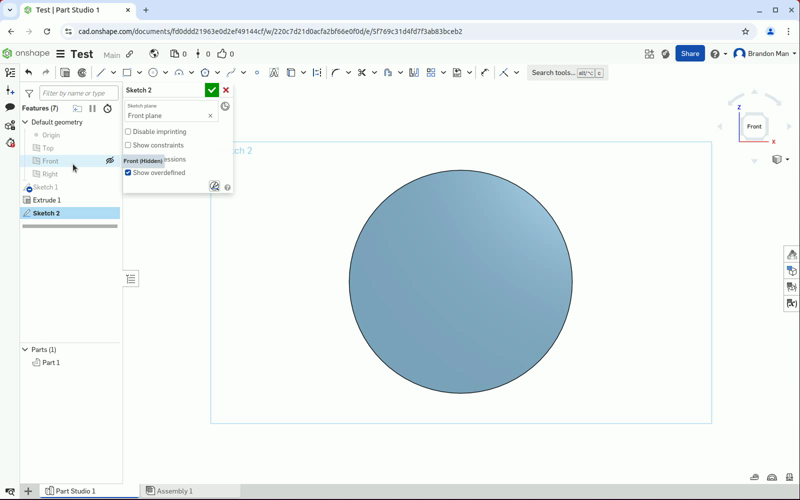
mouse_move(73, 352)
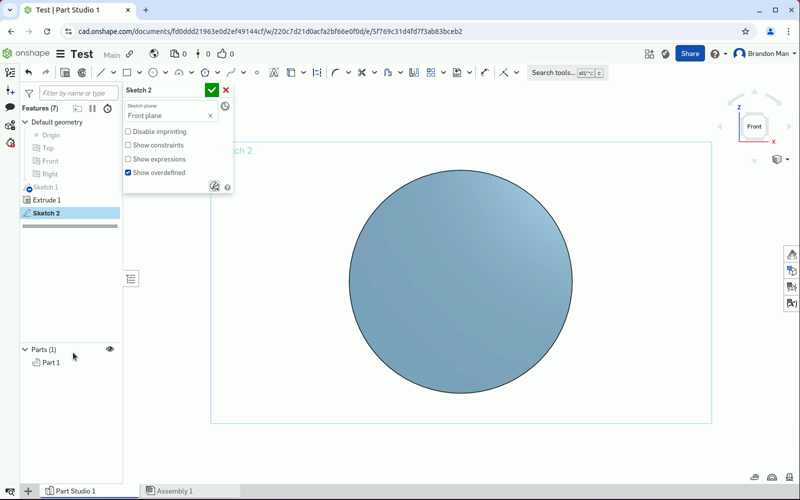
key(y)
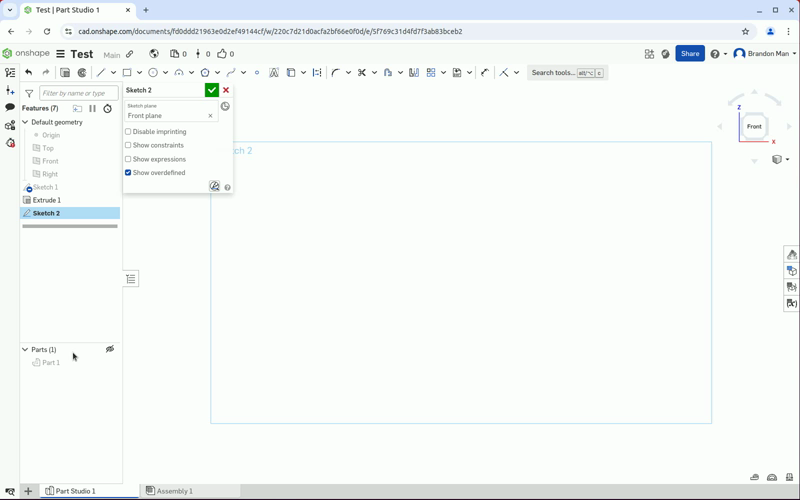
key(c)
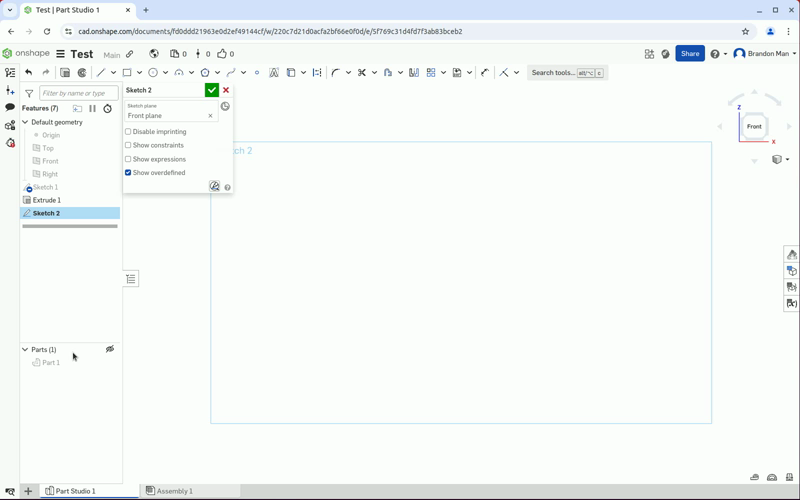
key_down(shift)
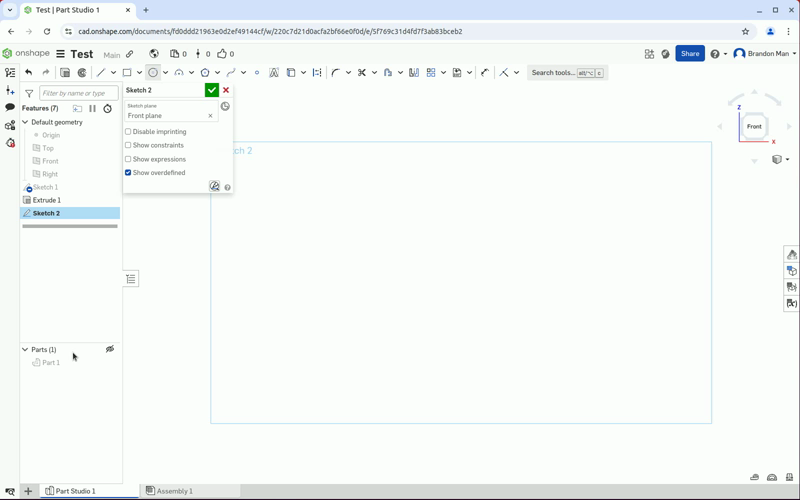
mouse_move(460, 281)
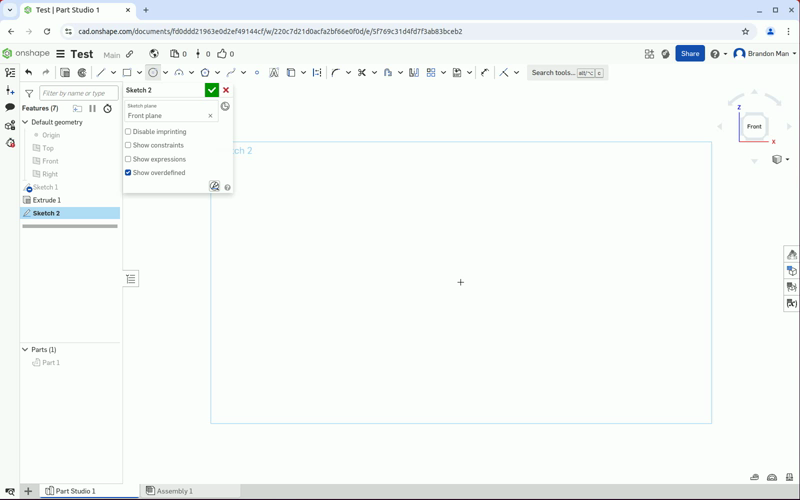
click(460, 281)
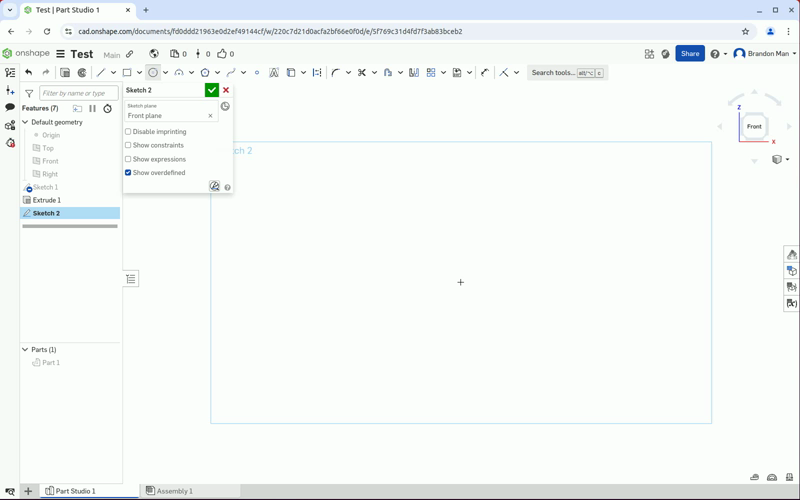
key_up(shift)
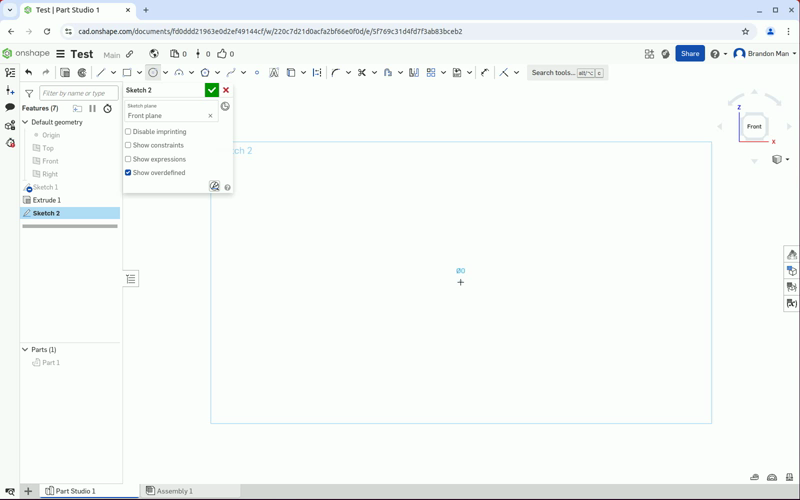
mouse_move(572, 281)
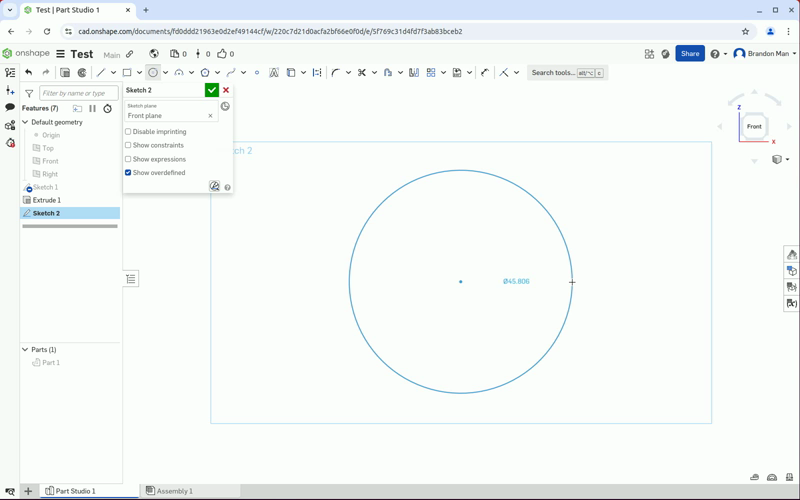
click(572, 281)
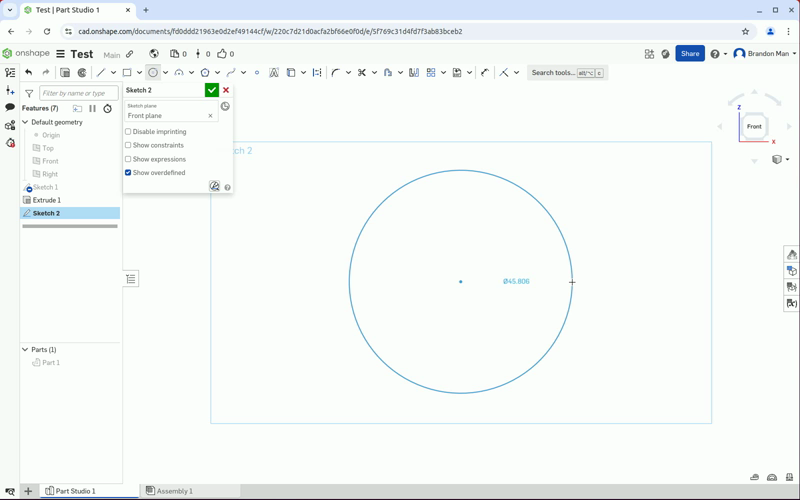
key(esc)
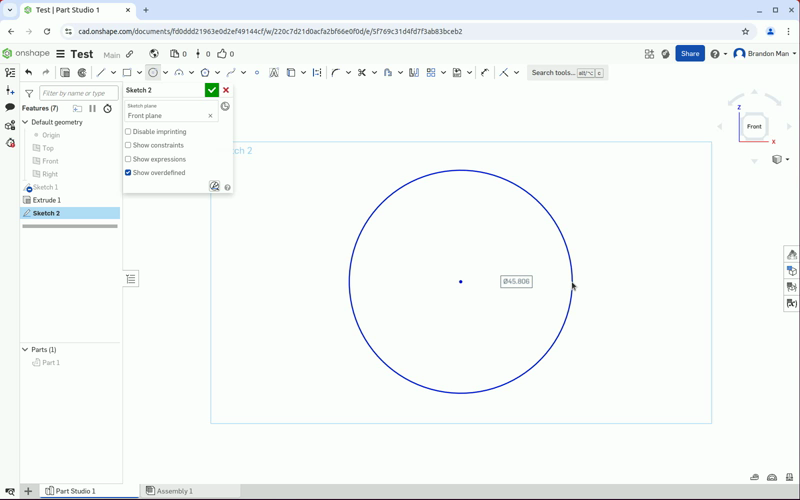
mouse_move(448, 256)
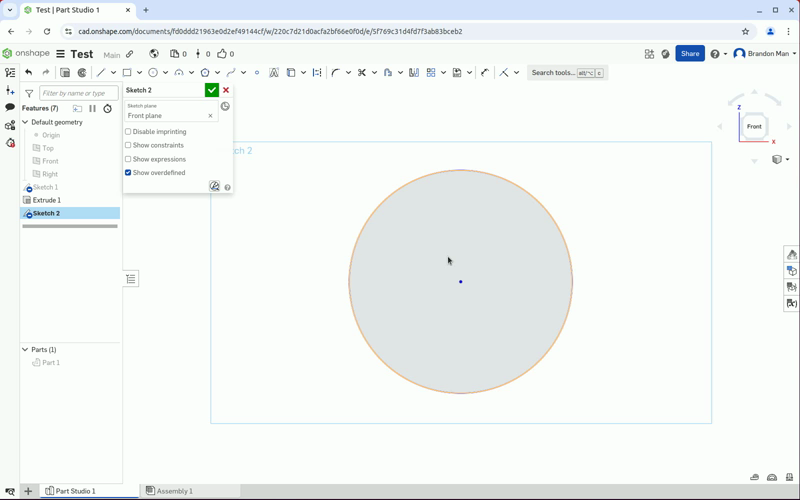
click(448, 256)
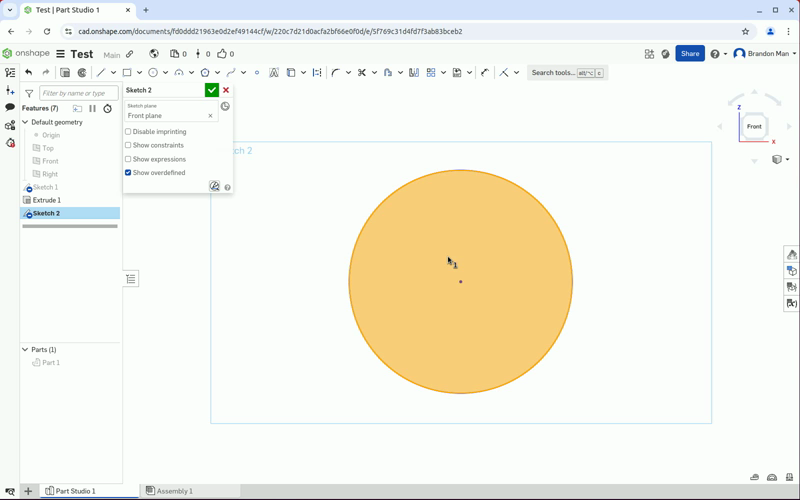
mouse_move(73, 352)
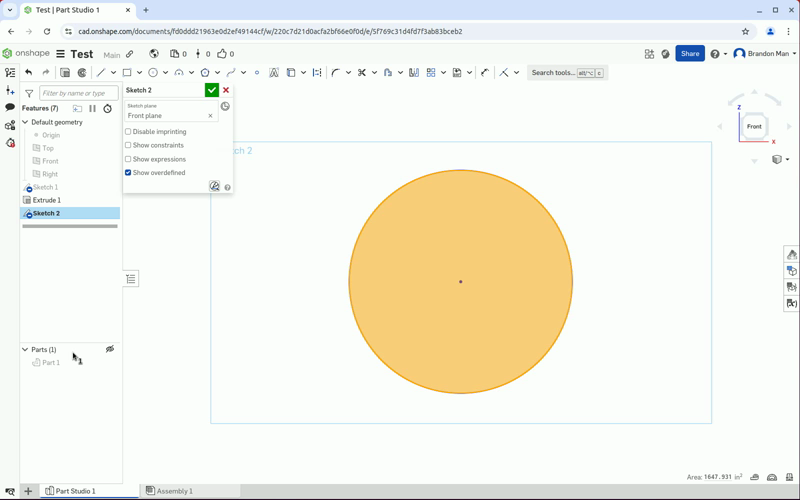
key(shift+y)
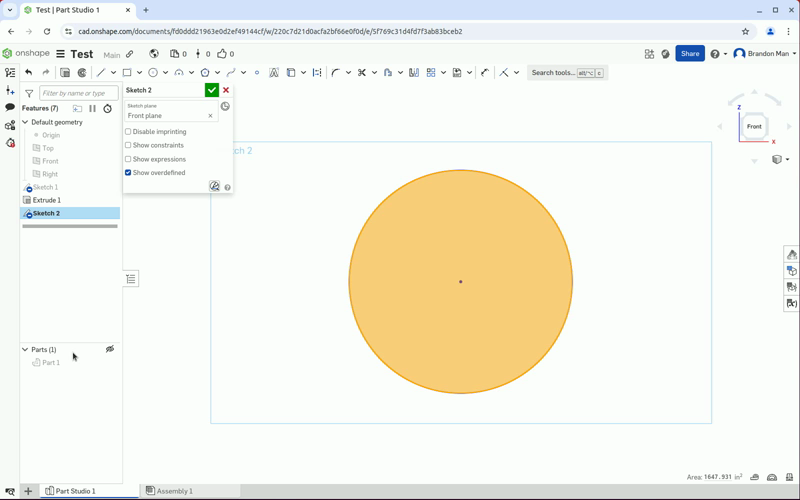
key(shift+e)
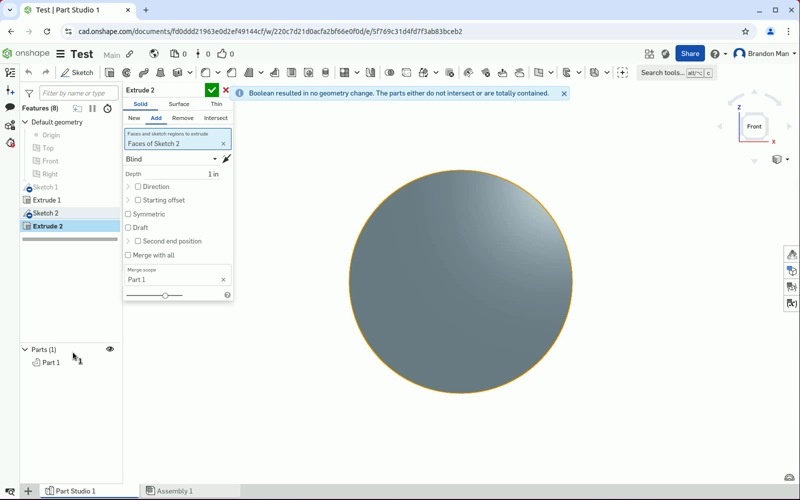
mouse_move(143, 106)
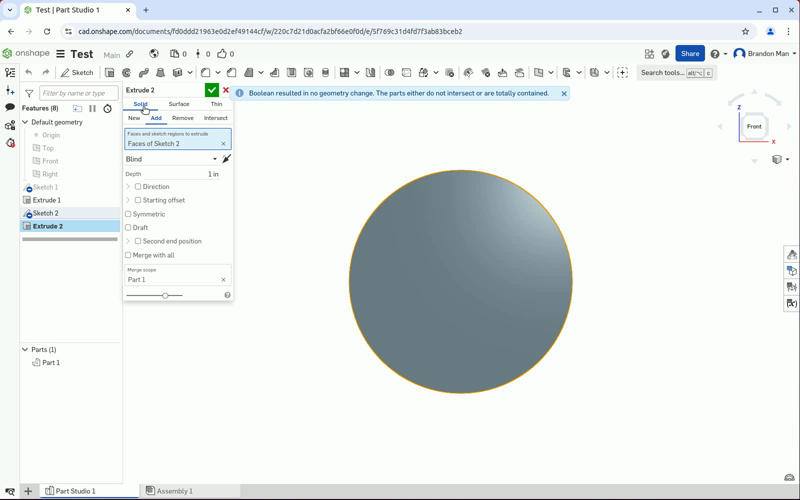
click(143, 106)
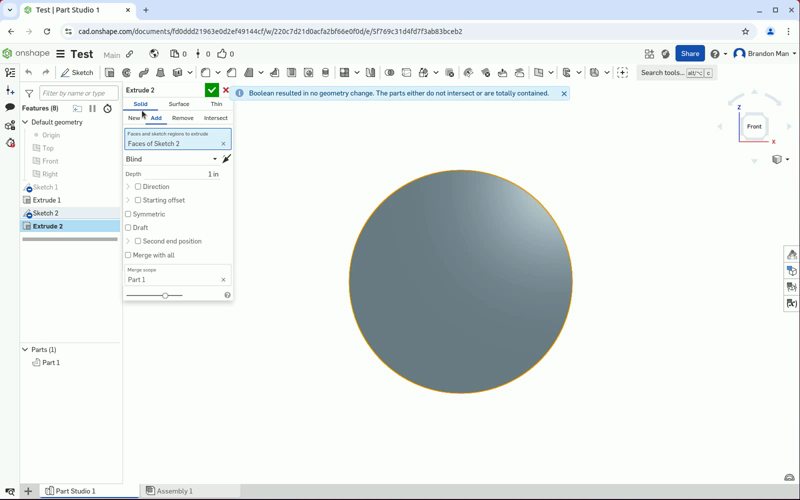
mouse_move(137, 120)
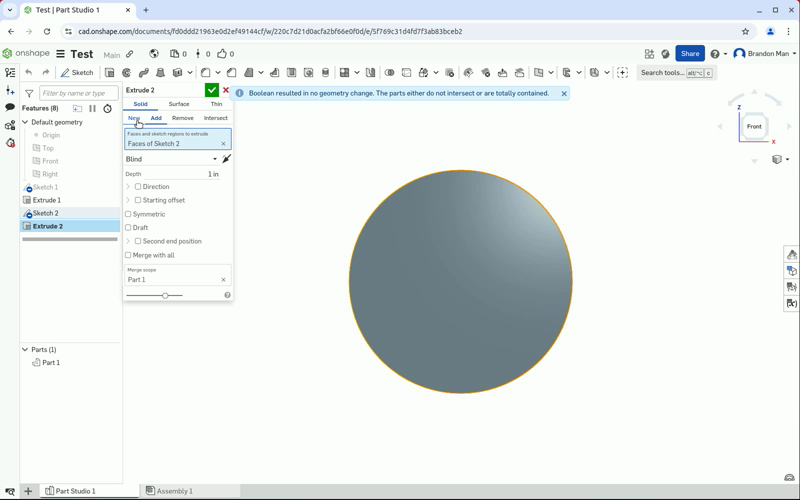
click(137, 120)
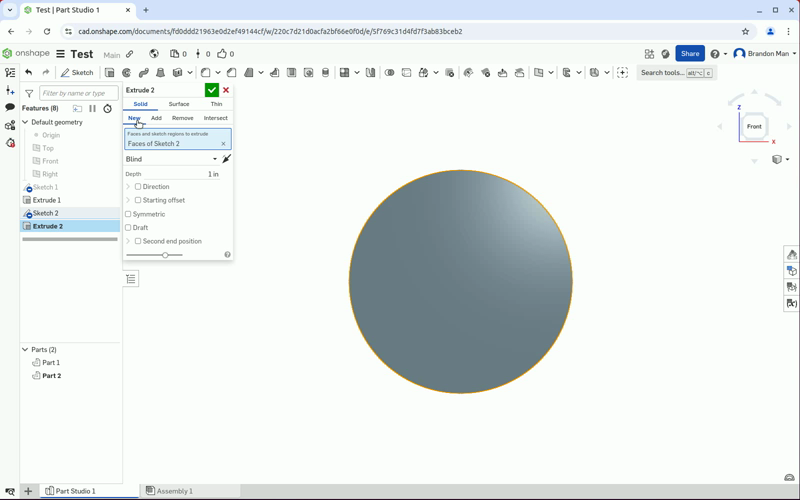
key(tab, 4)
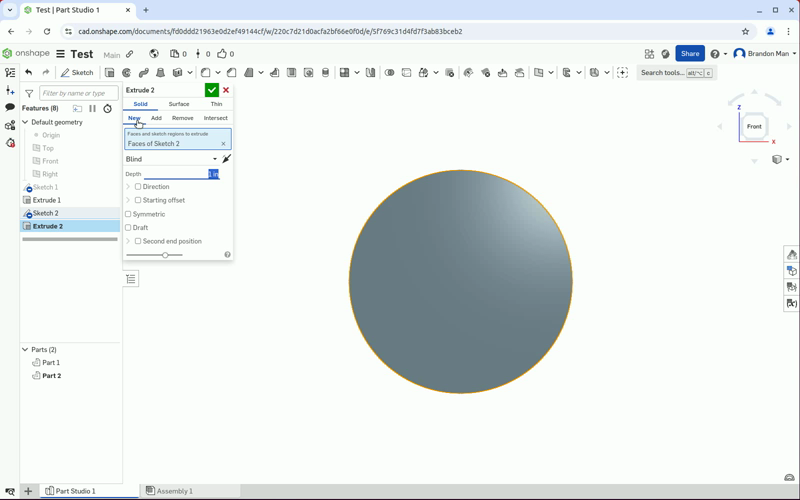
text(5.777)
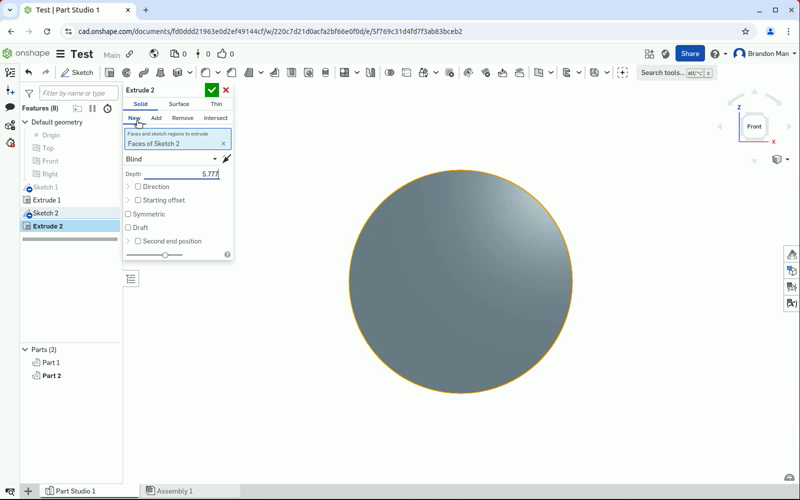
key(enter)
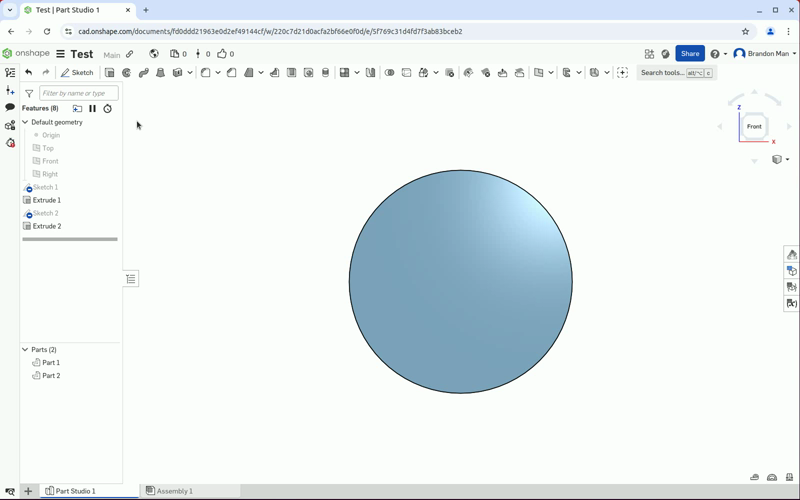
key(shift+h)
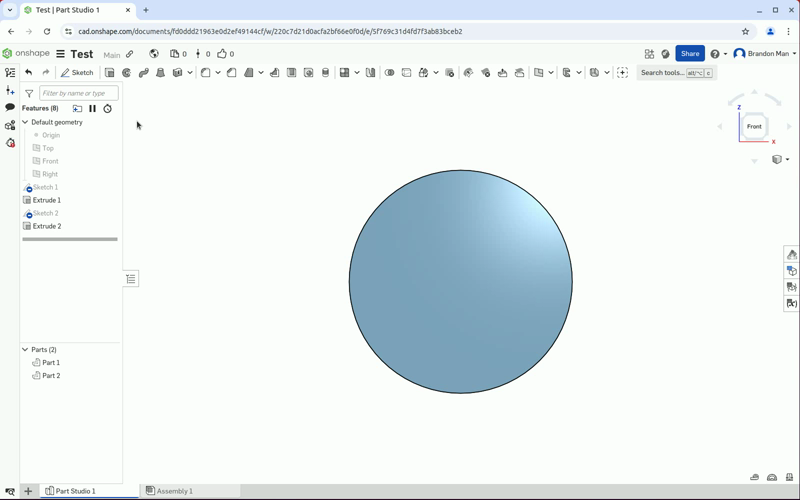
key(shift+h)
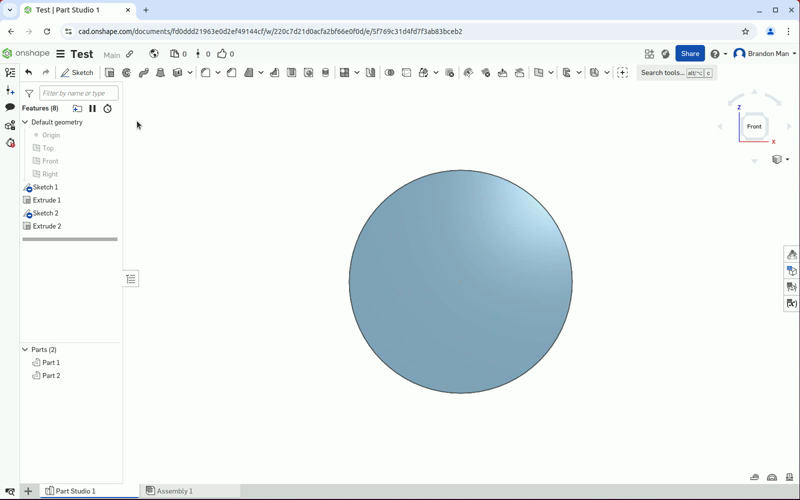
key(shift+7)
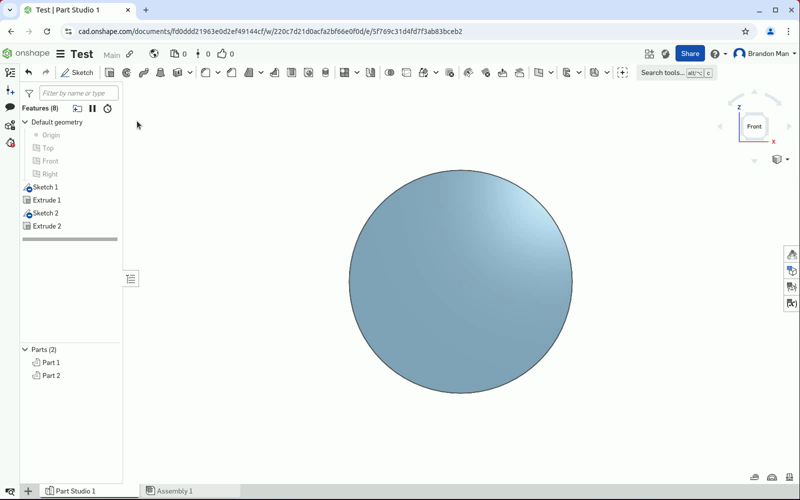
key(left, 2)
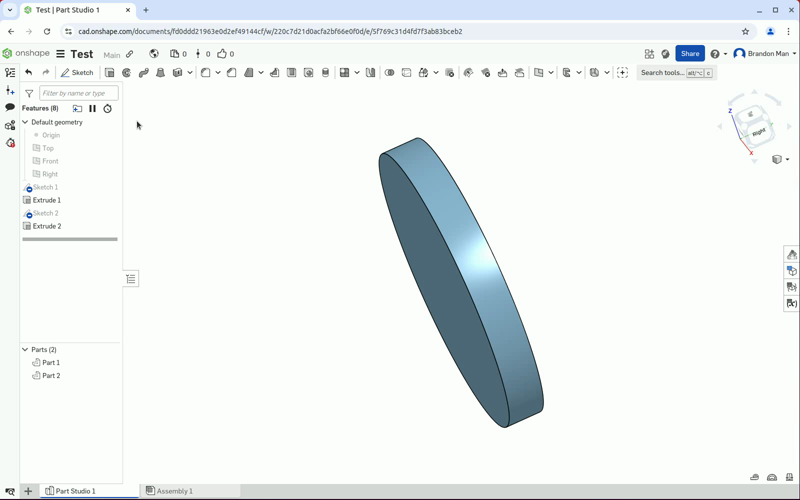
key(down, 2)
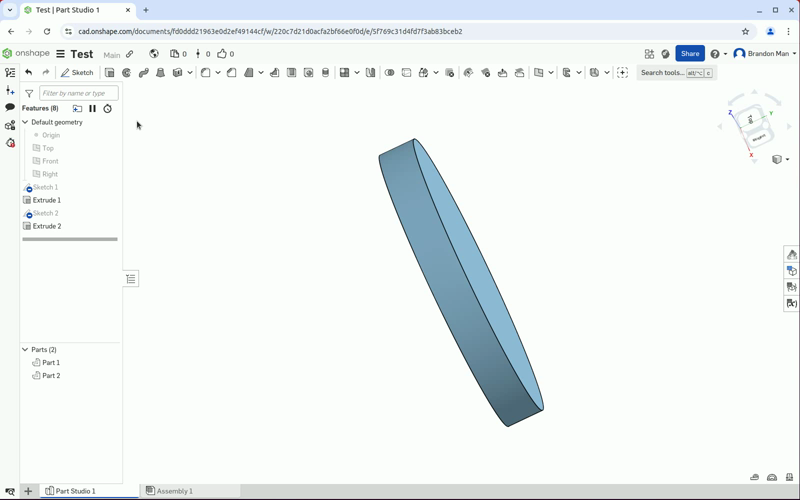
key(up, 2)
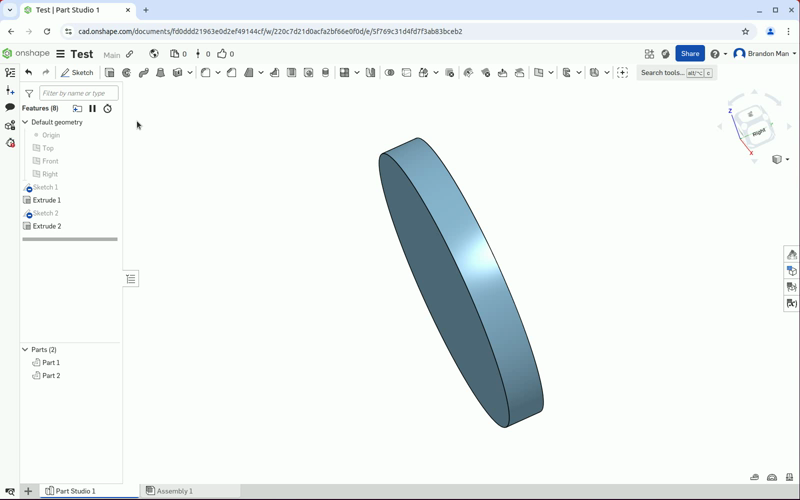
key(right, 2)
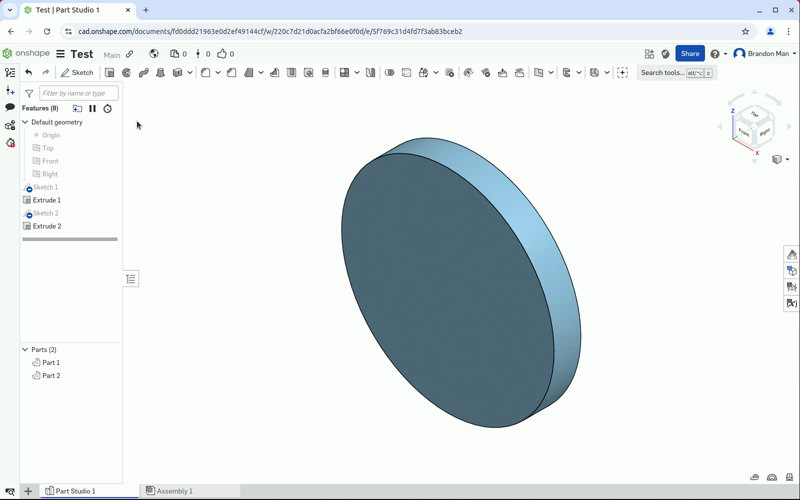
mouse_move(73, 189)
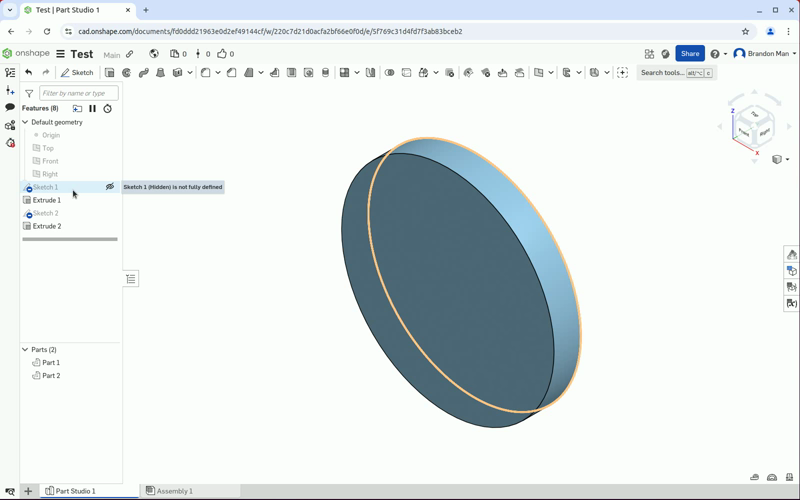
click(73, 189)